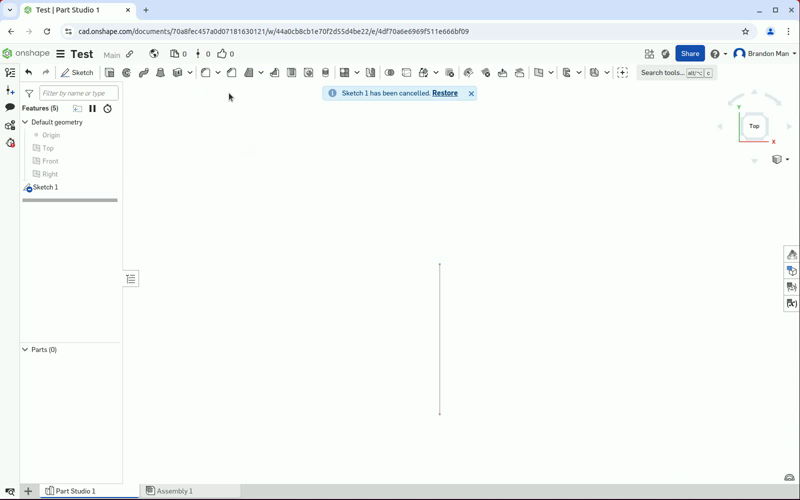
key(shift+h)
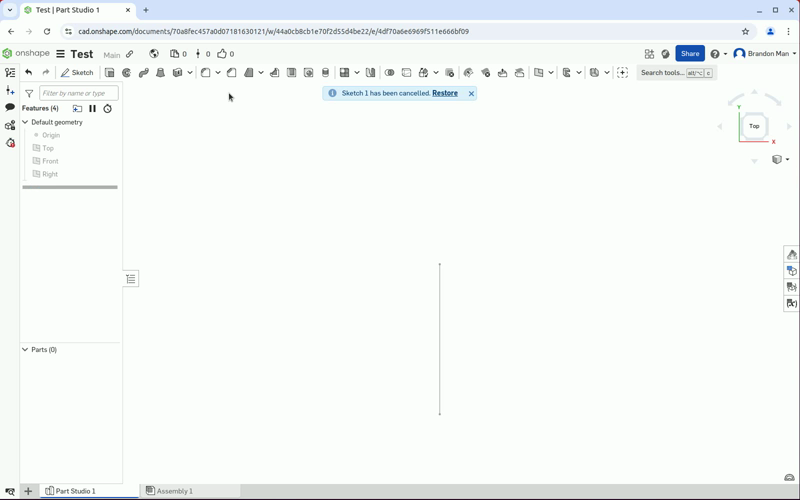
key(shift+s)
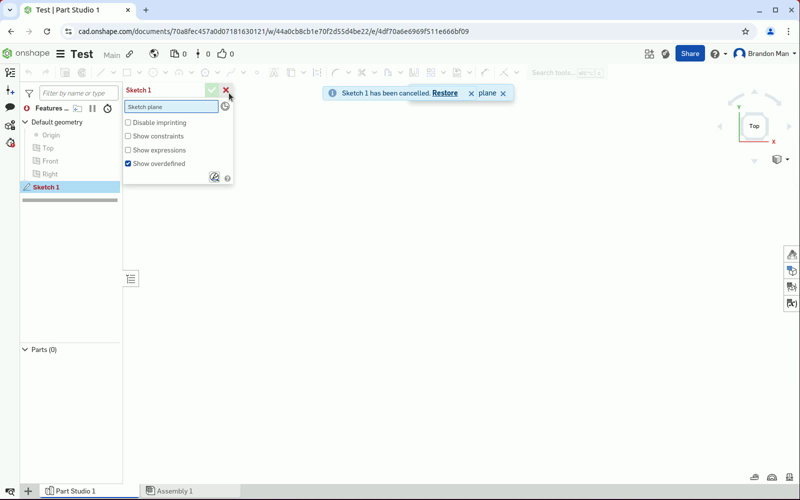
mouse_move(73, 150)
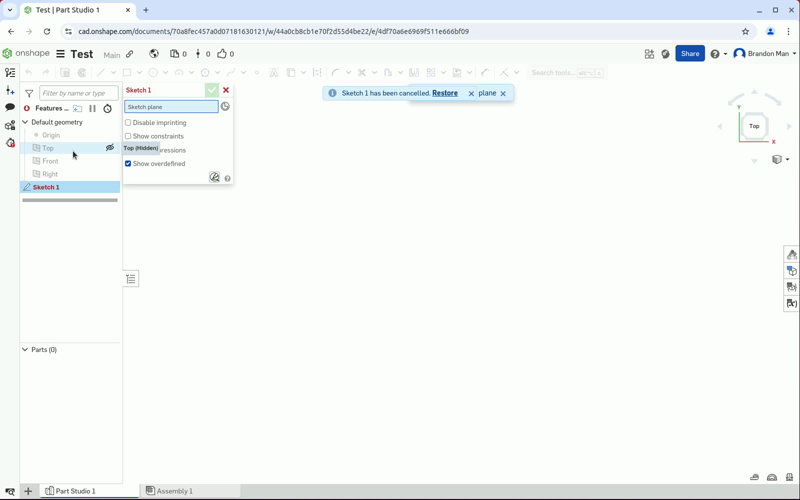
click(73, 150)
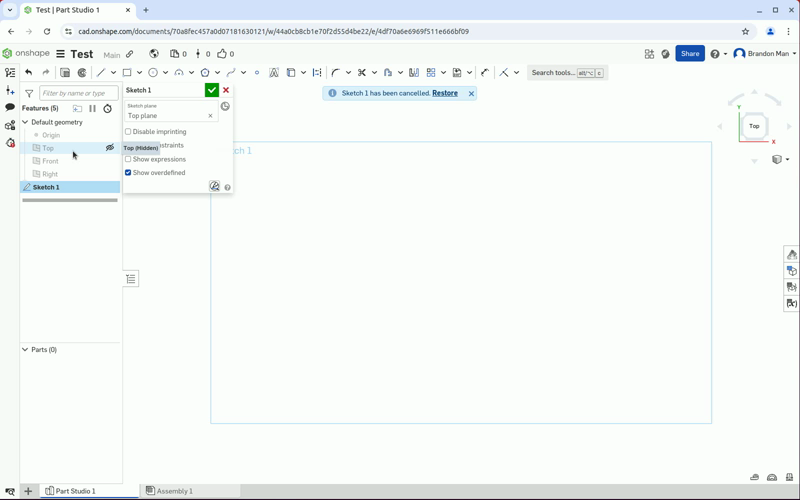
mouse_move(73, 352)
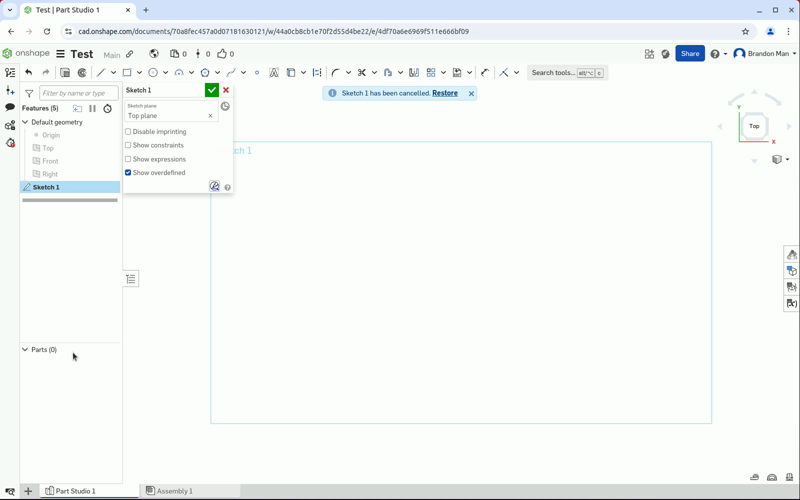
key(y)
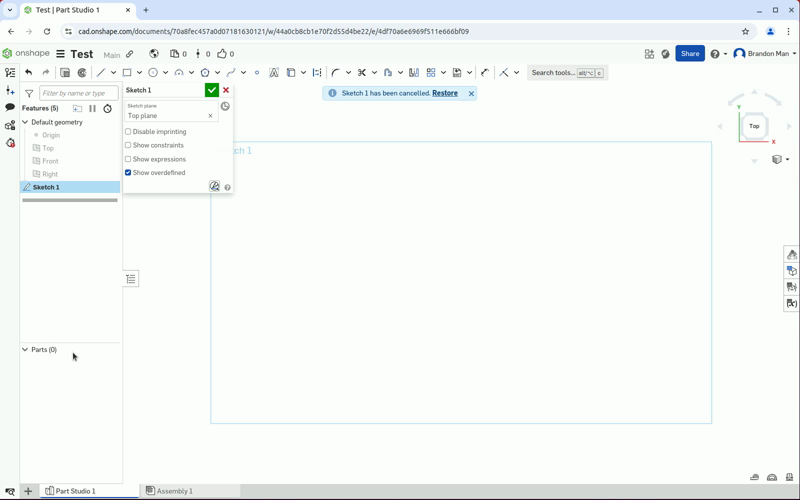
key(c)
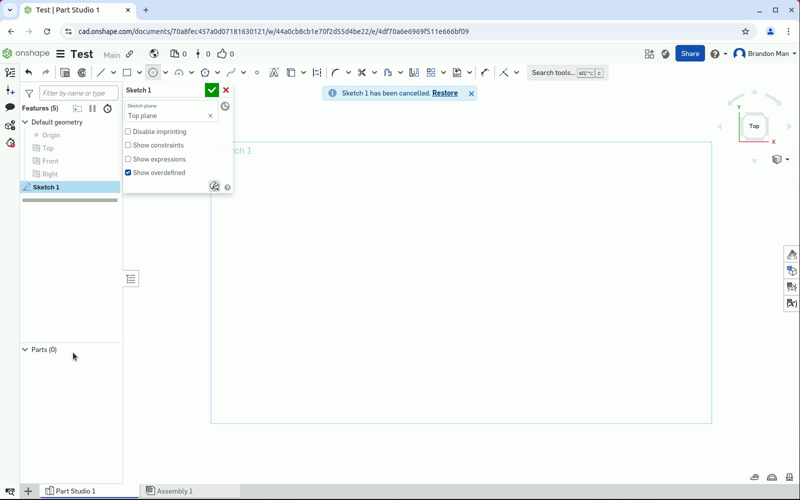
key_down(shift)
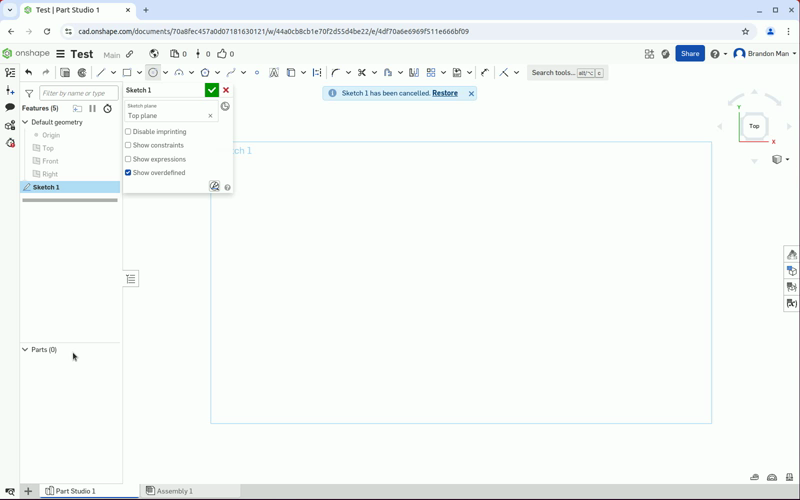
mouse_move(460, 282)
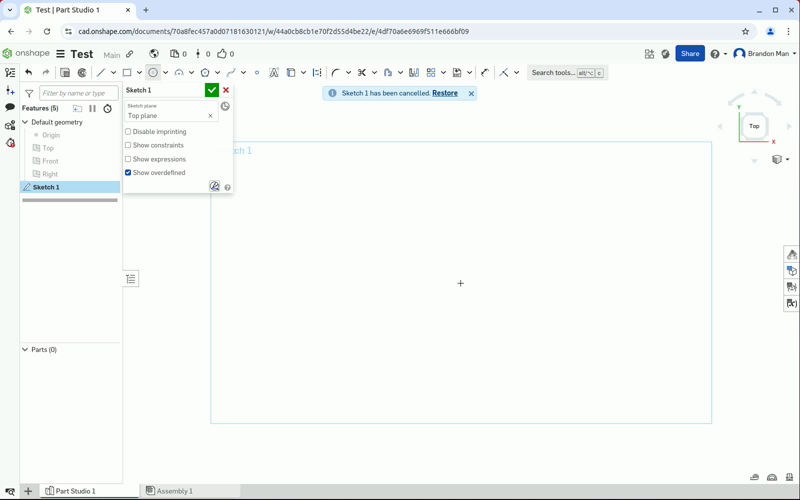
click(460, 282)
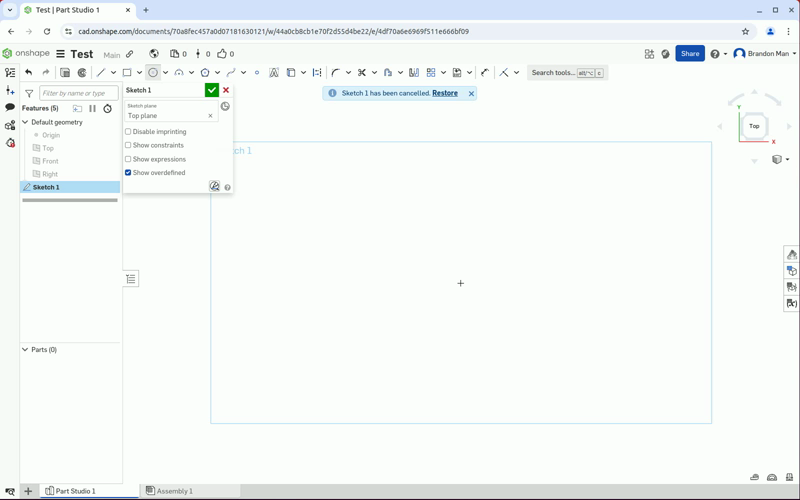
key_up(shift)
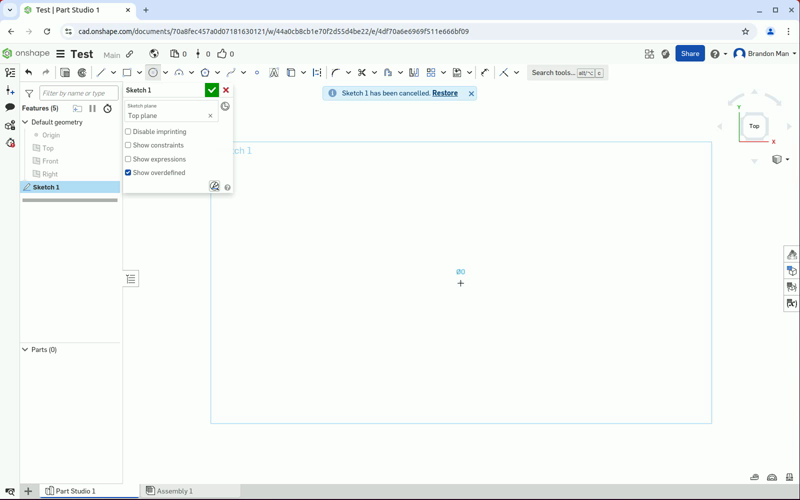
mouse_move(498, 282)
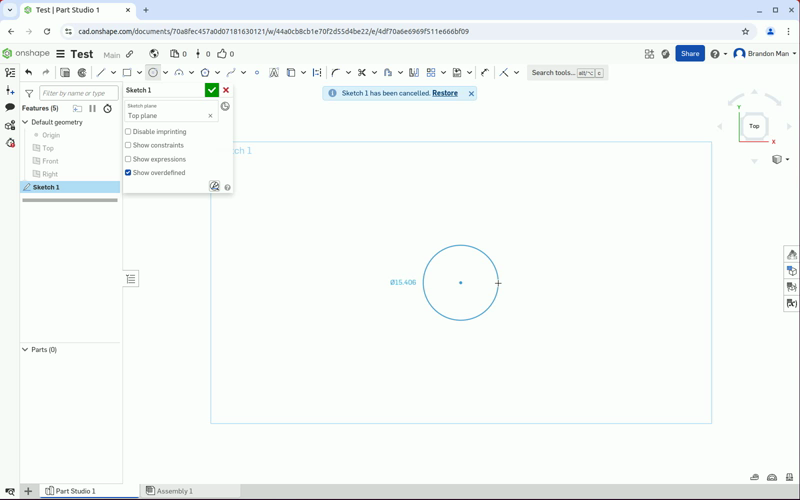
click(498, 282)
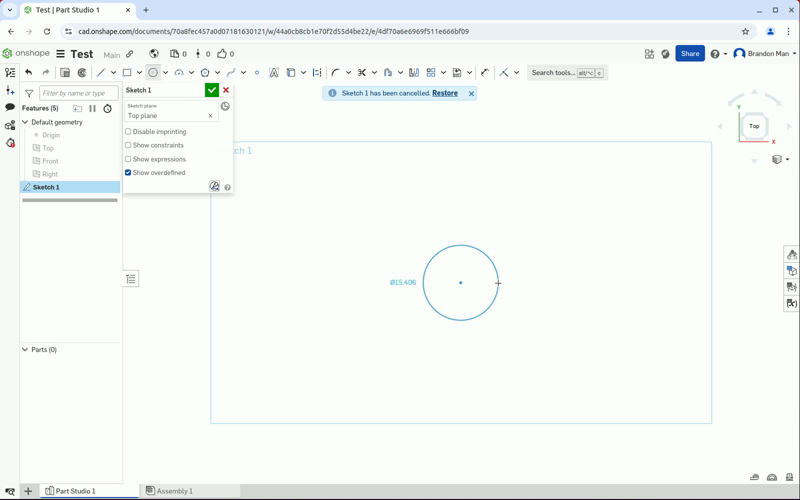
key(esc)
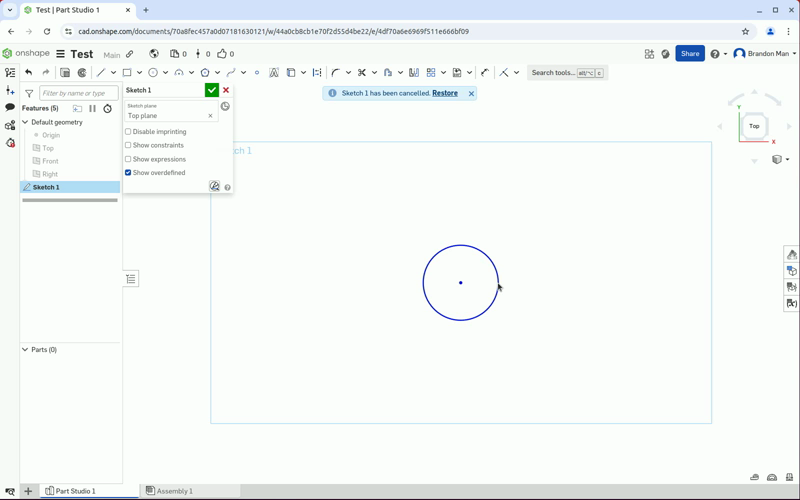
mouse_move(456, 314)
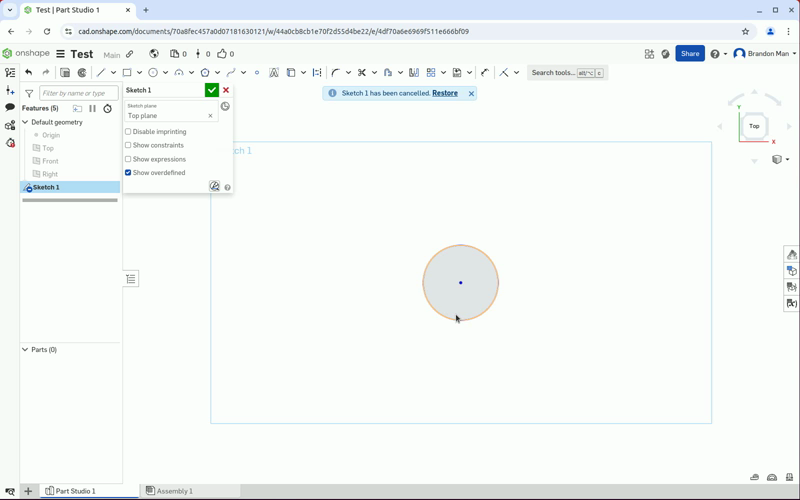
click(456, 314)
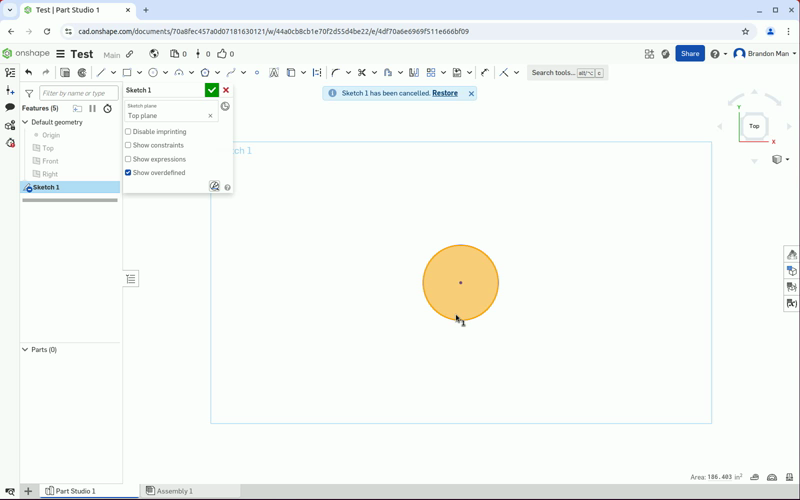
mouse_move(73, 352)
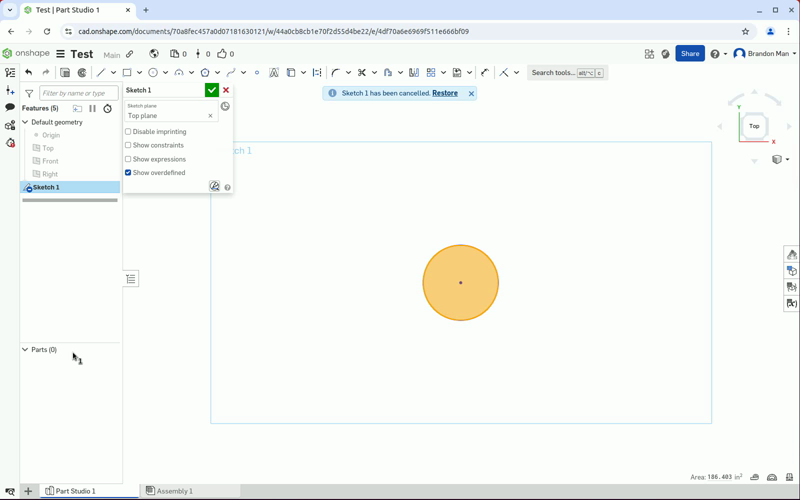
key(shift+y)
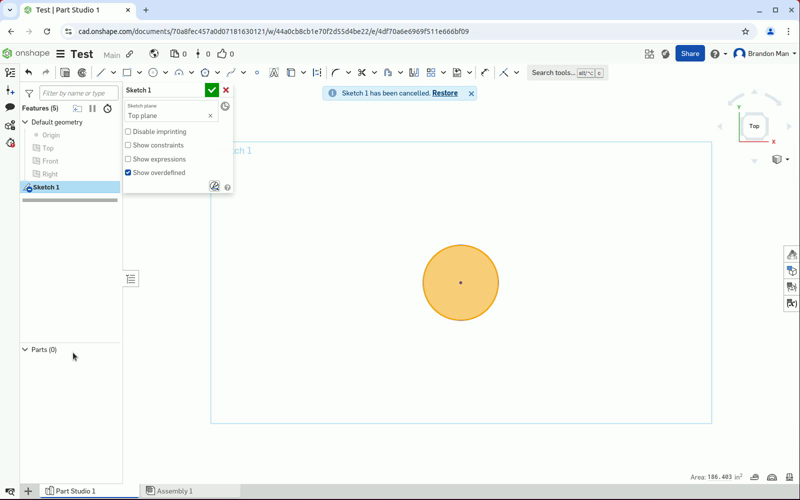
key(shift+e)
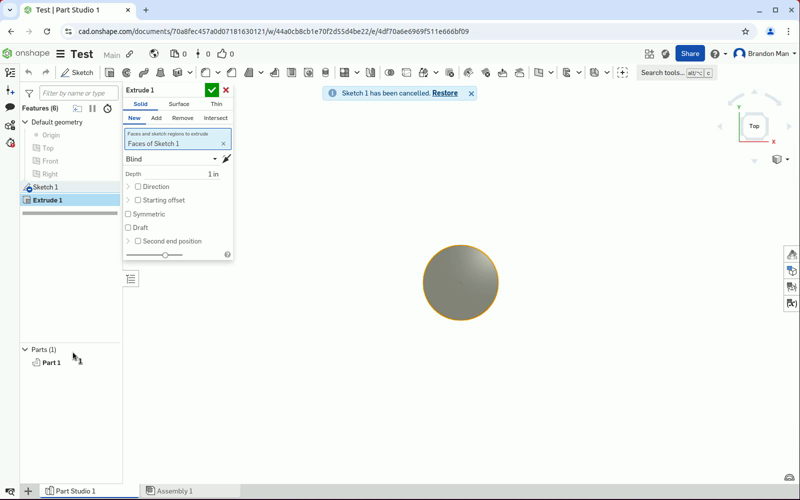
mouse_move(143, 106)
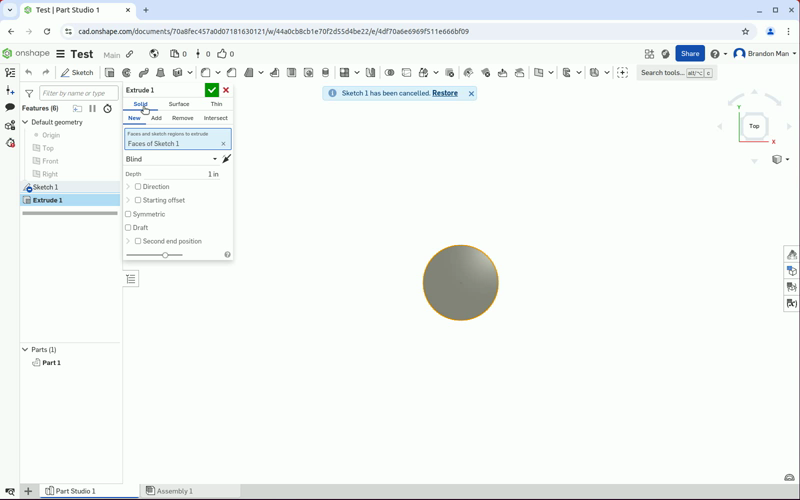
click(143, 106)
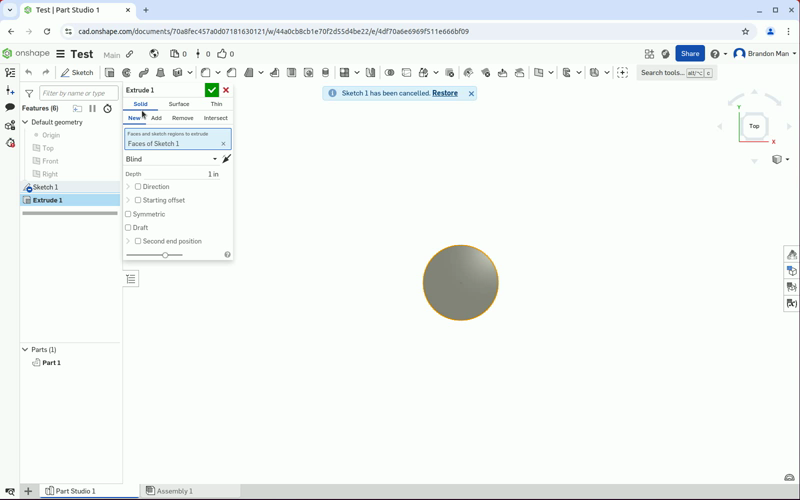
mouse_move(137, 120)
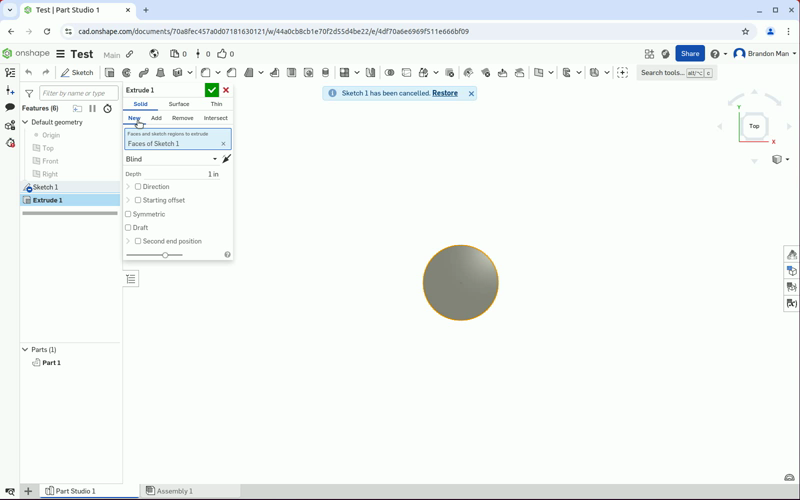
click(137, 120)
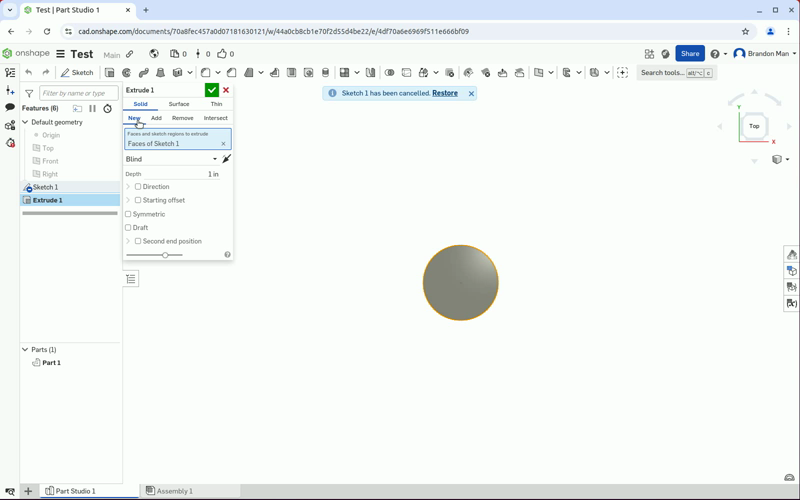
key(tab, 4)
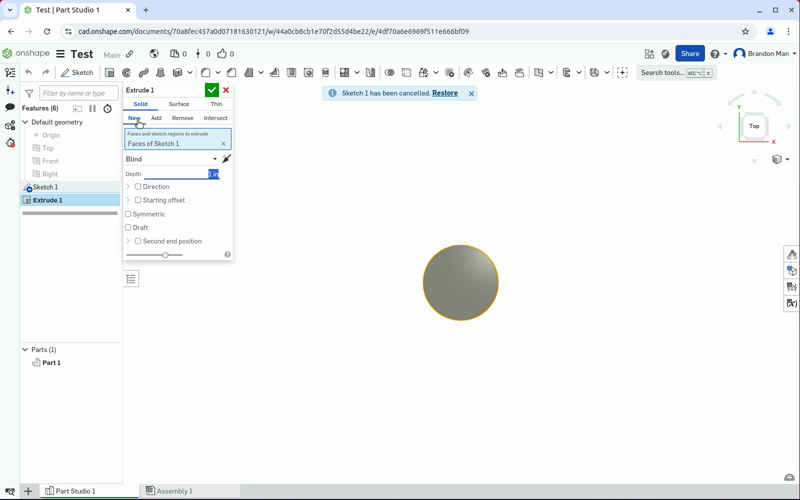
text(-0.241)
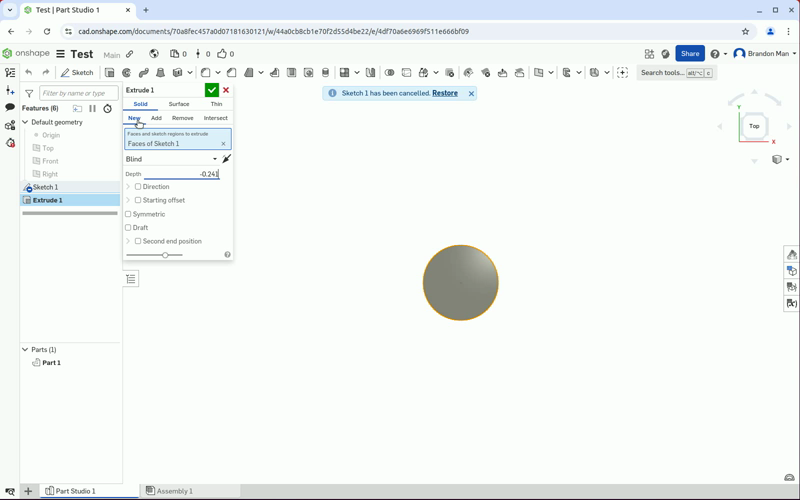
key(enter)
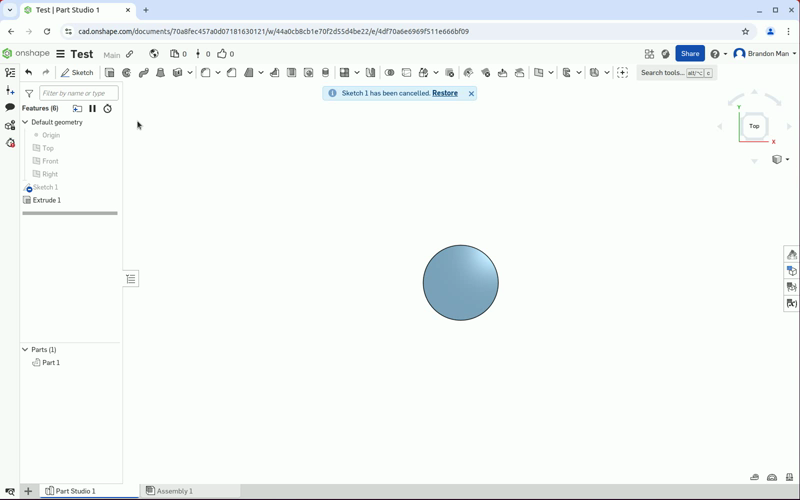
key(shift+h)
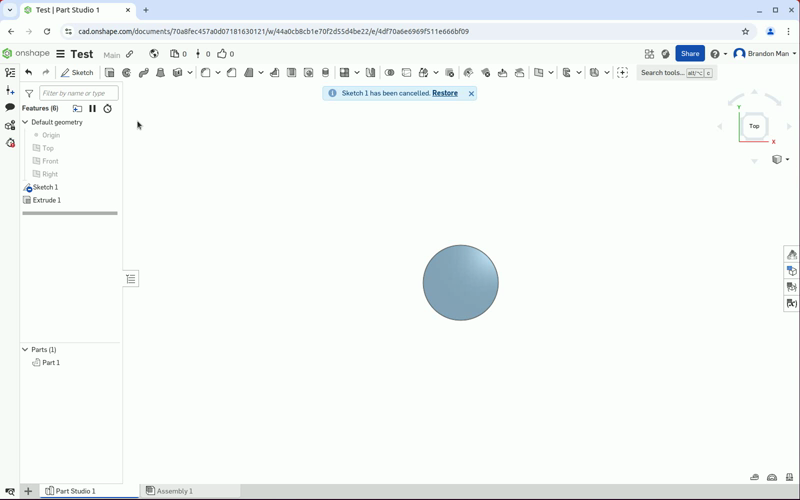
key(shift+h)
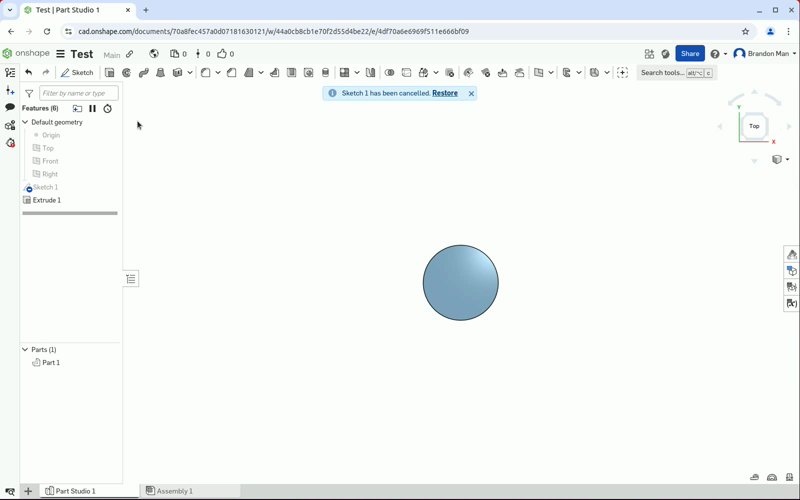
mouse_move(73, 189)
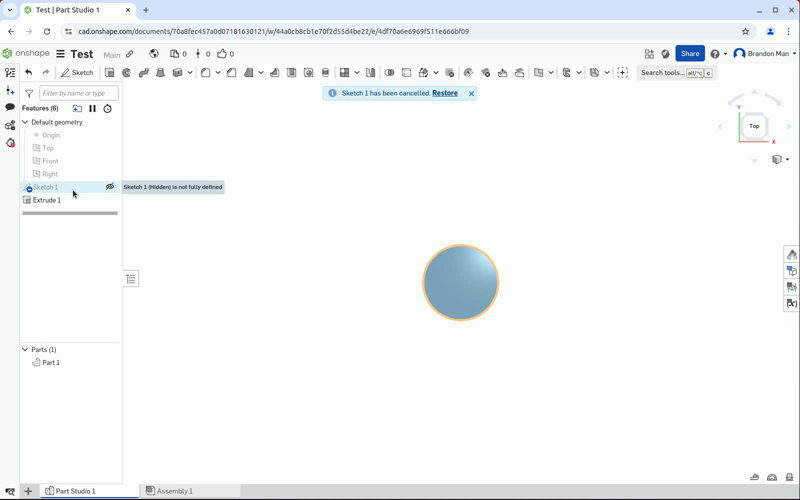
click(73, 189)
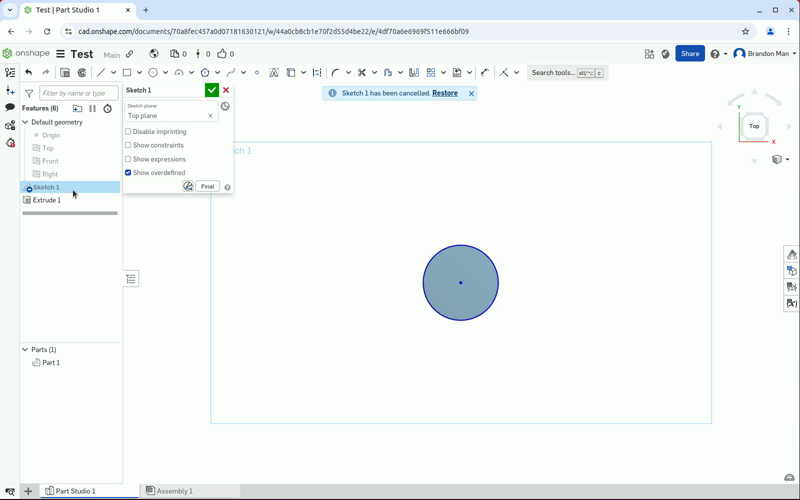
mouse_move(229, 92)
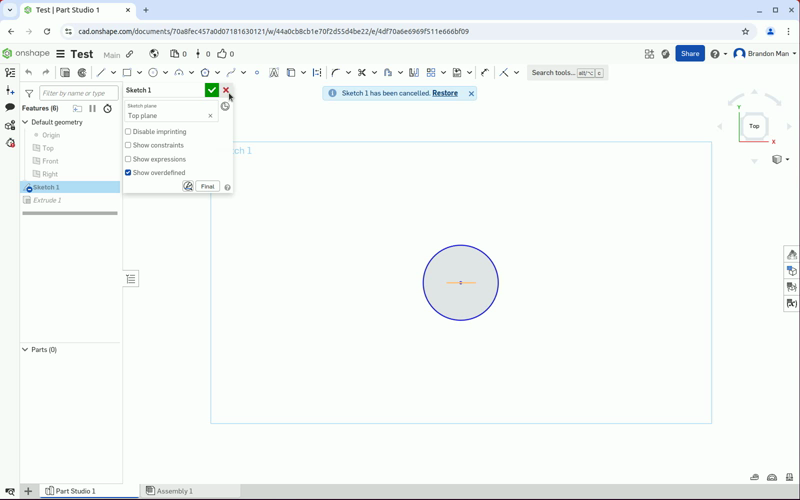
click(229, 92)
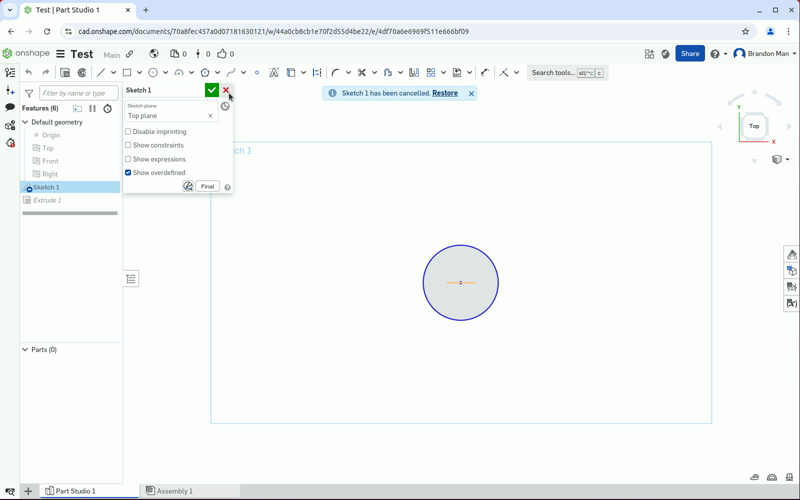
key(shift+s)
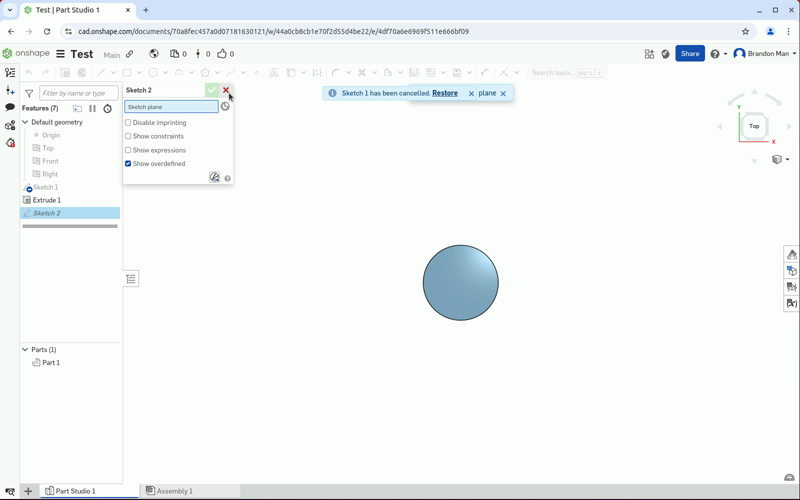
mouse_move(73, 150)
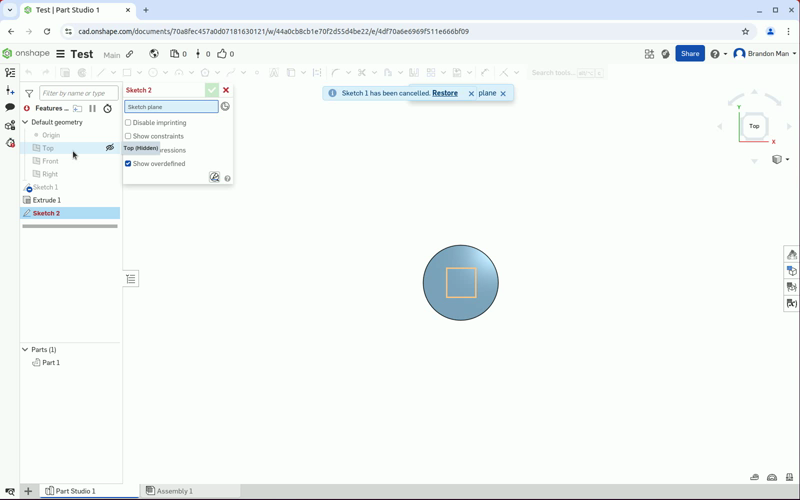
click(73, 150)
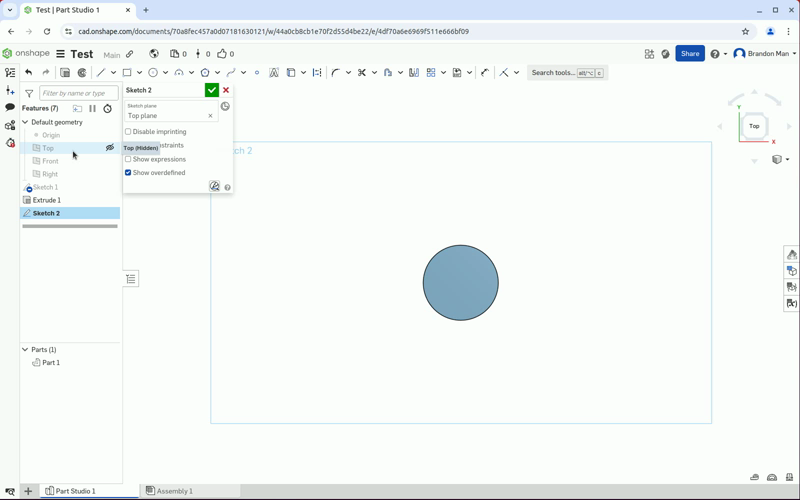
mouse_move(73, 352)
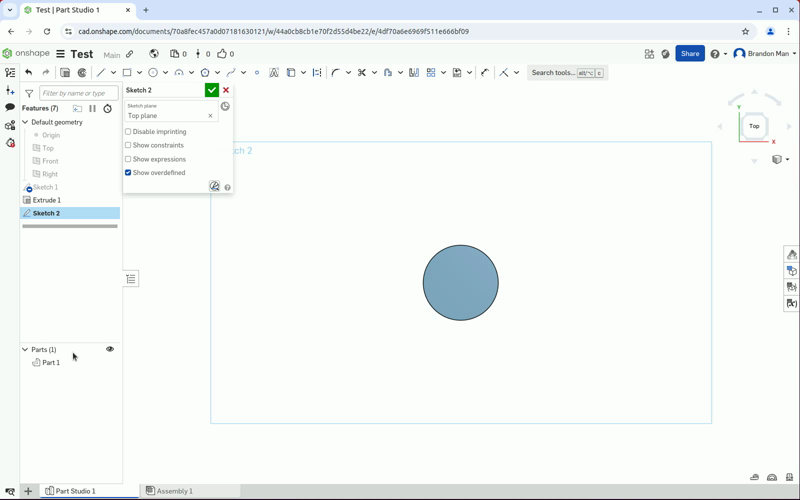
key(y)
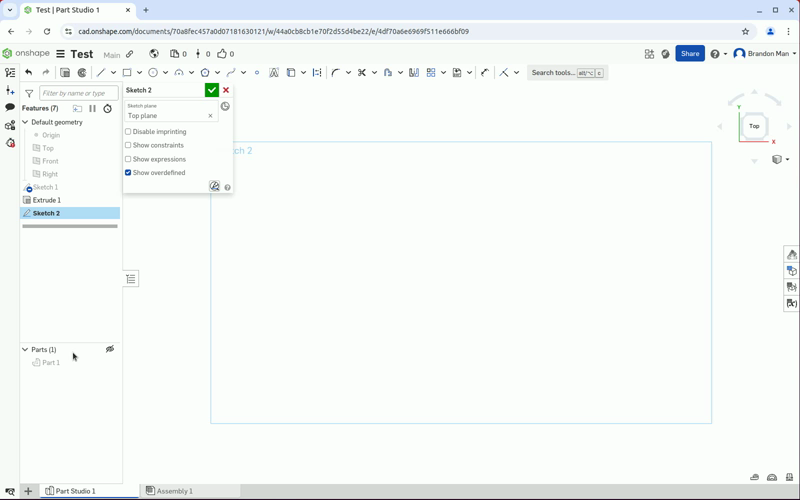
key(c)
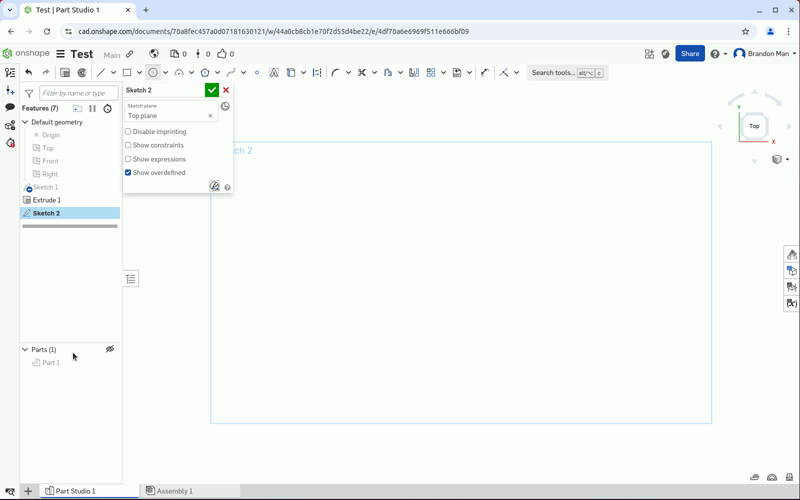
key_down(shift)
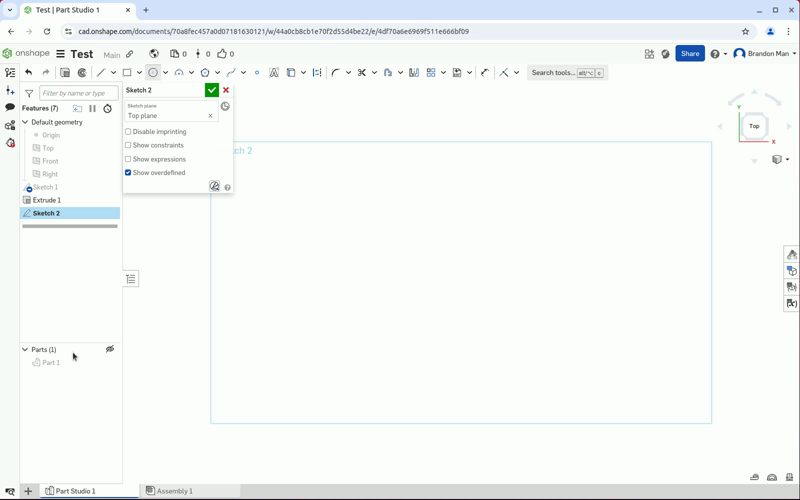
mouse_move(460, 282)
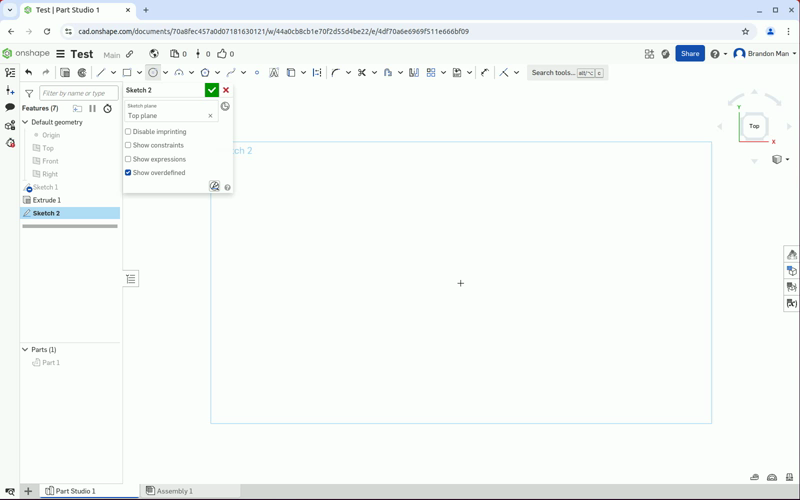
click(460, 282)
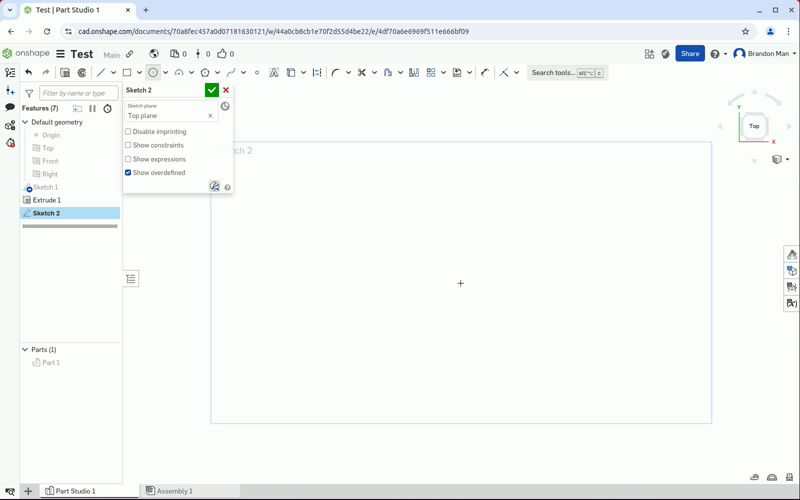
key_up(shift)
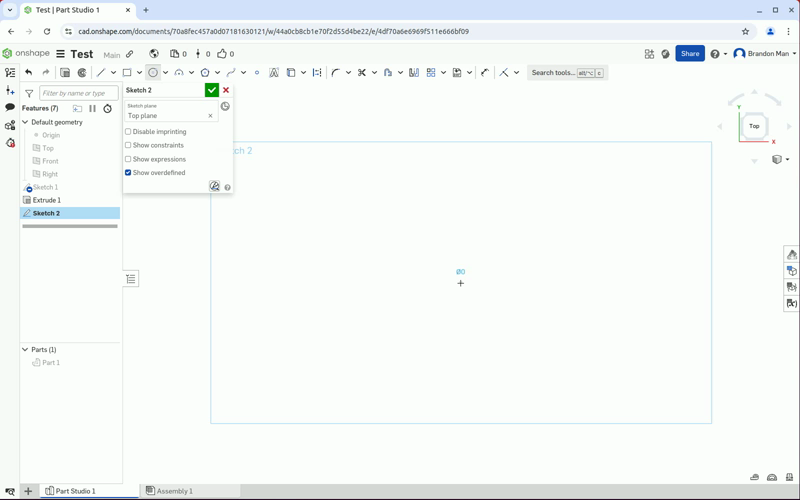
mouse_move(498, 282)
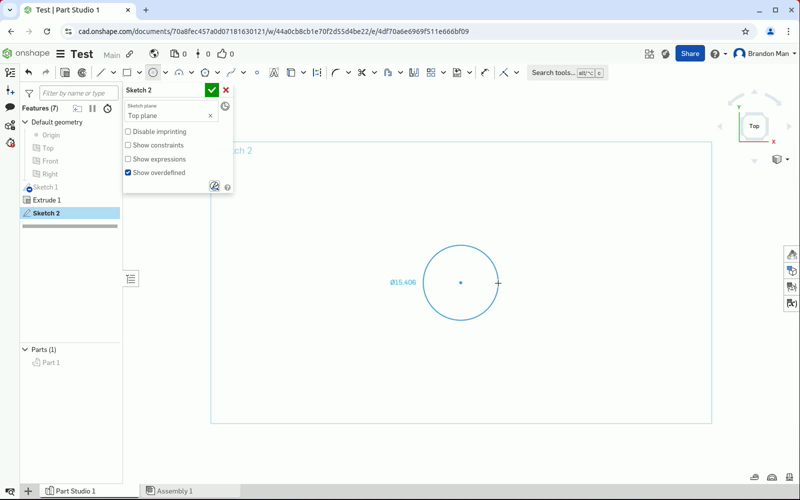
click(498, 282)
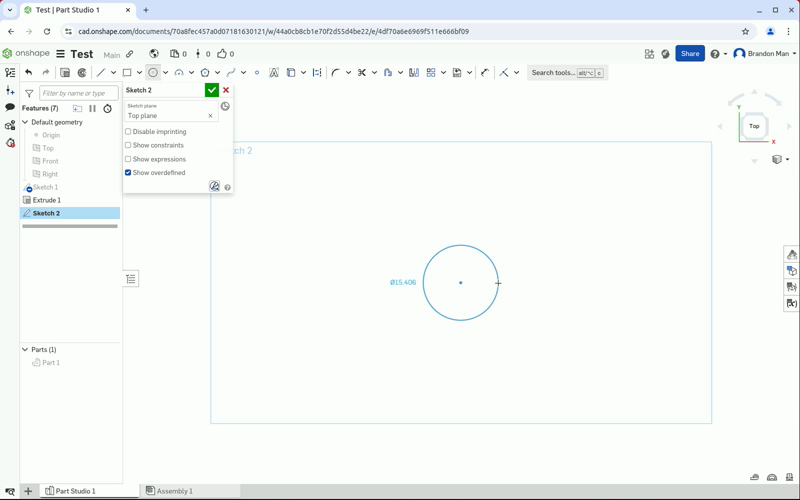
key(esc)
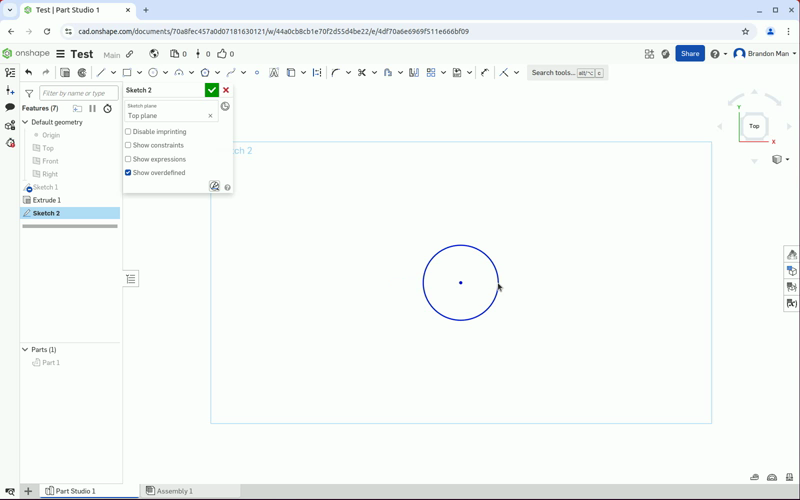
mouse_move(460, 257)
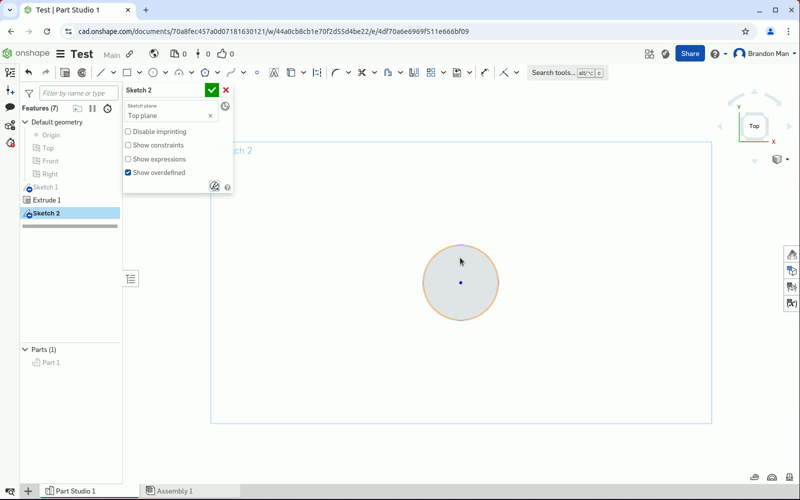
click(460, 257)
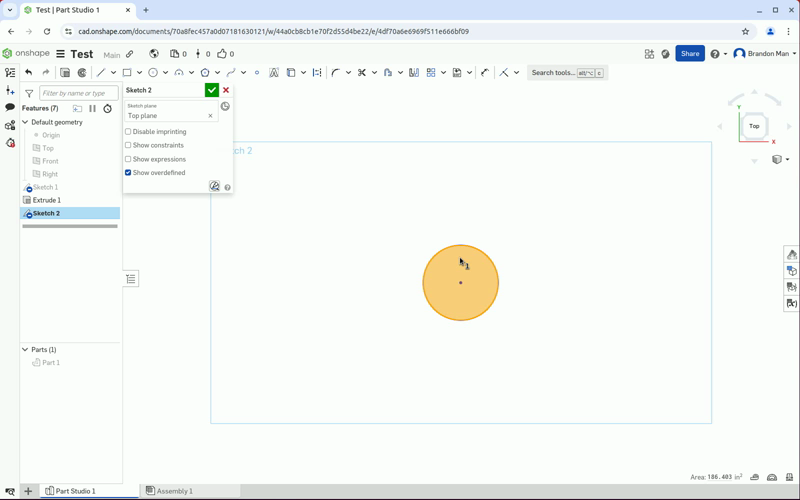
mouse_move(73, 352)
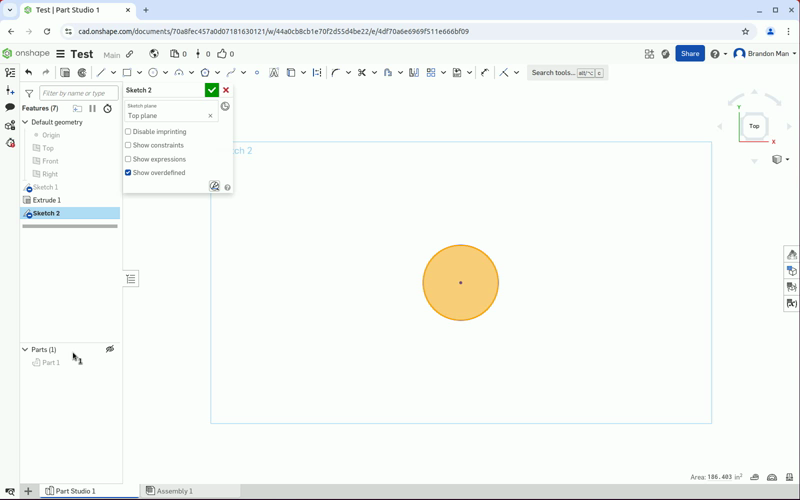
key(shift+y)
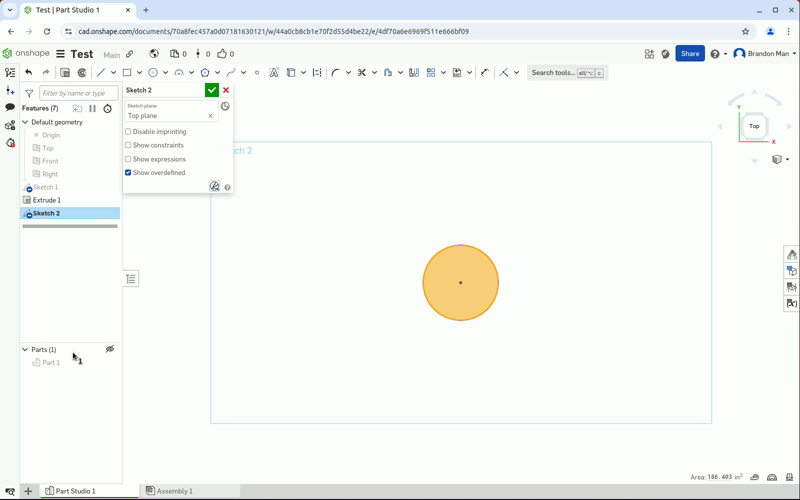
key(shift+e)
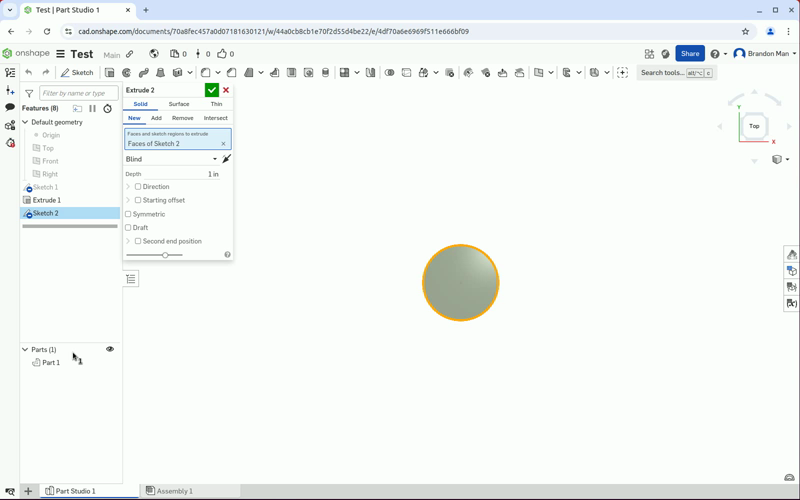
mouse_move(143, 106)
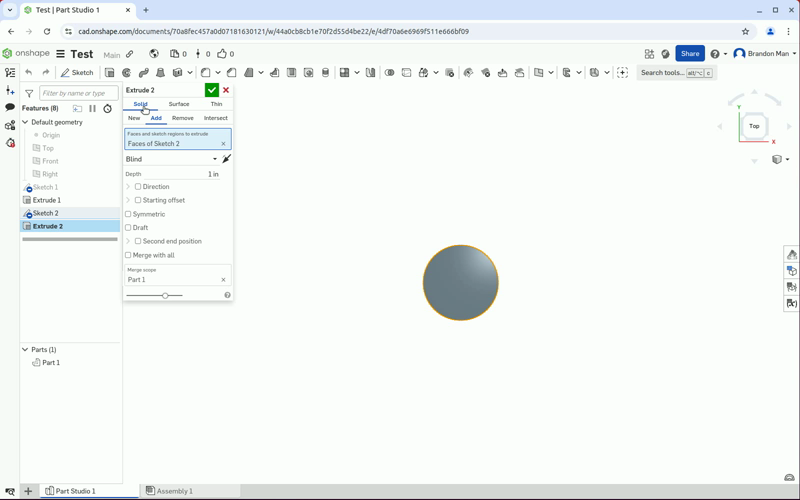
click(143, 106)
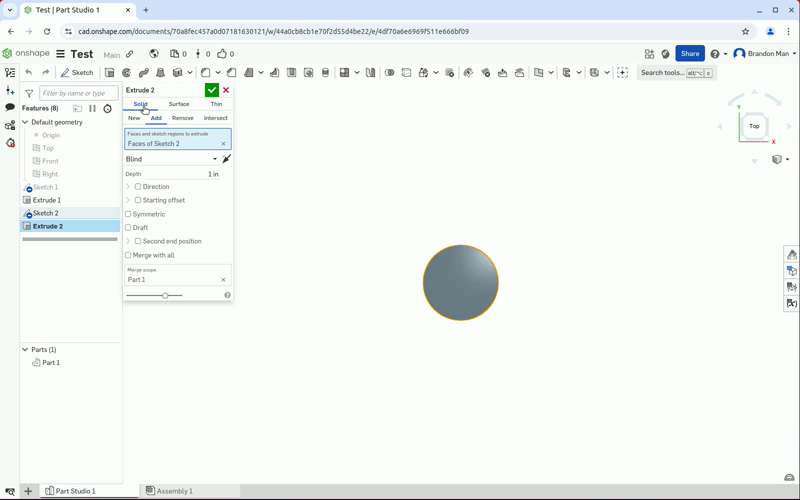
mouse_move(137, 120)
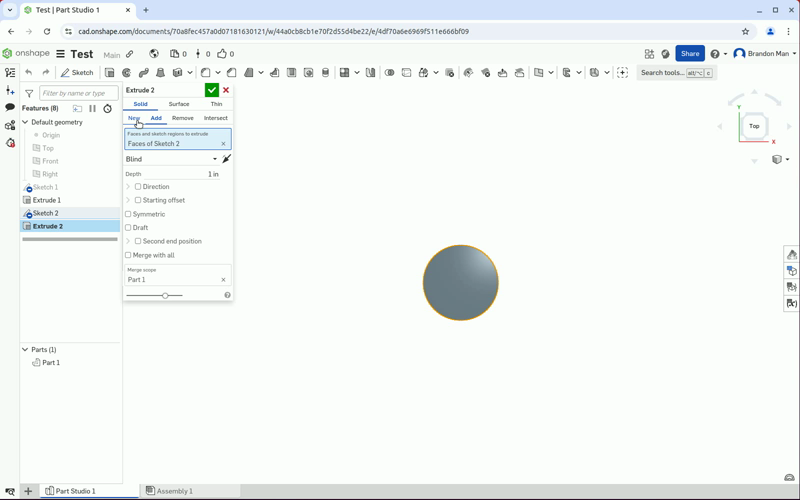
click(137, 120)
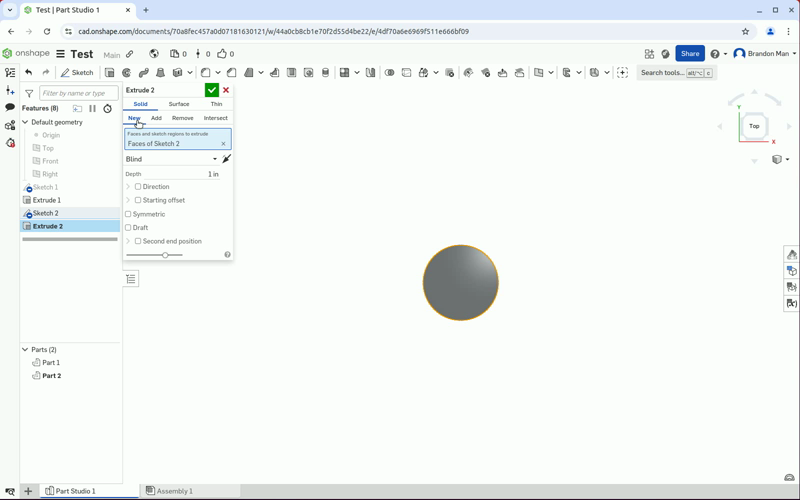
key(tab, 4)
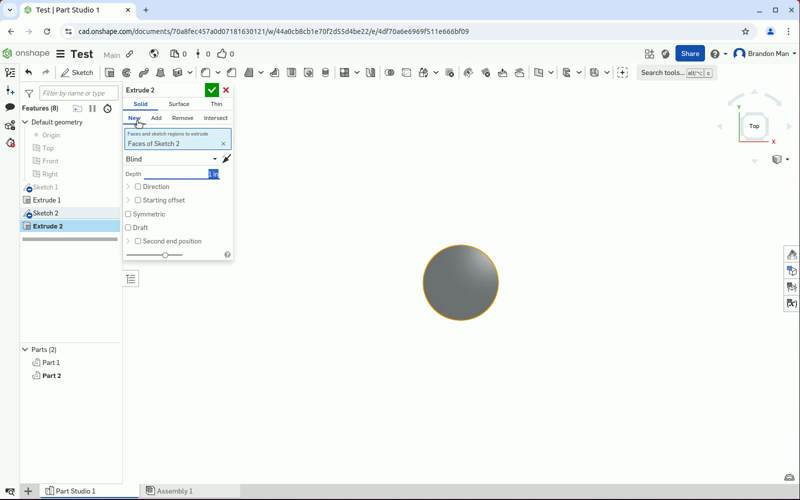
text(-0.241)
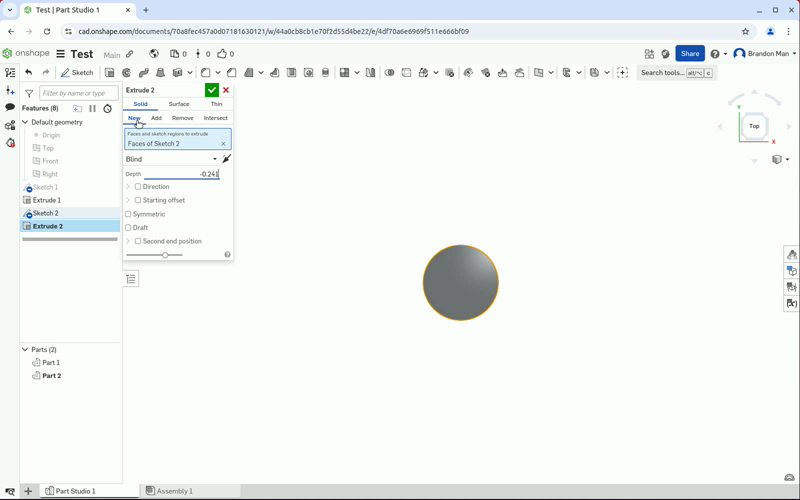
key(enter)
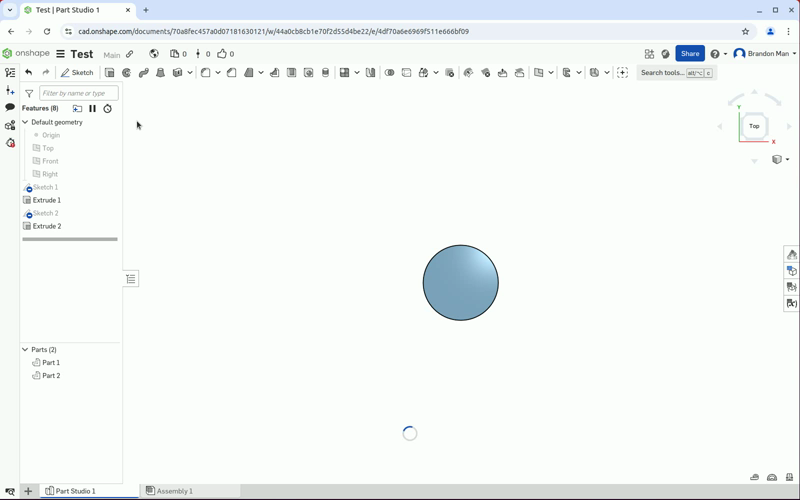
key(shift+h)
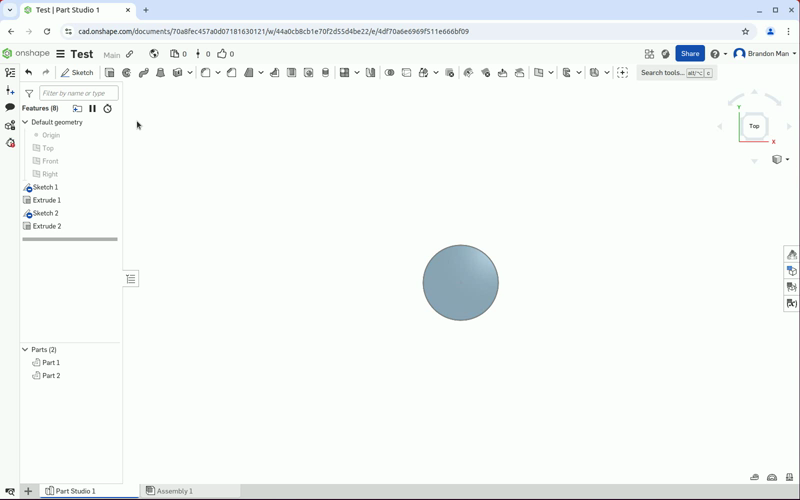
key(shift+h)
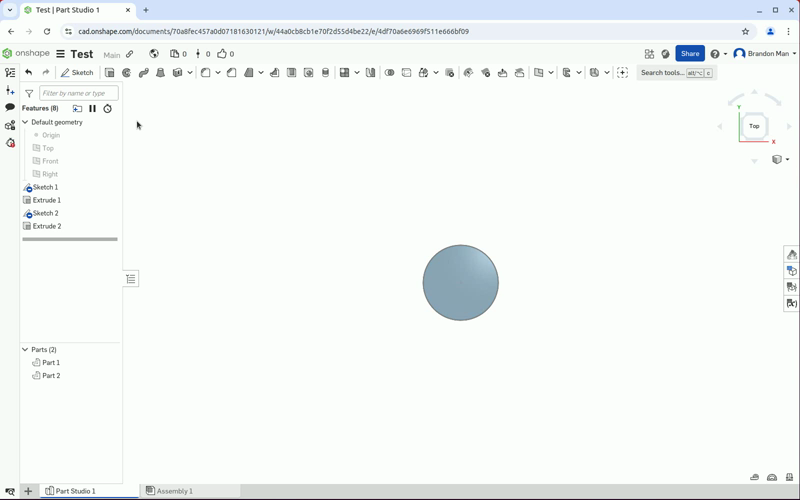
key(shift+7)
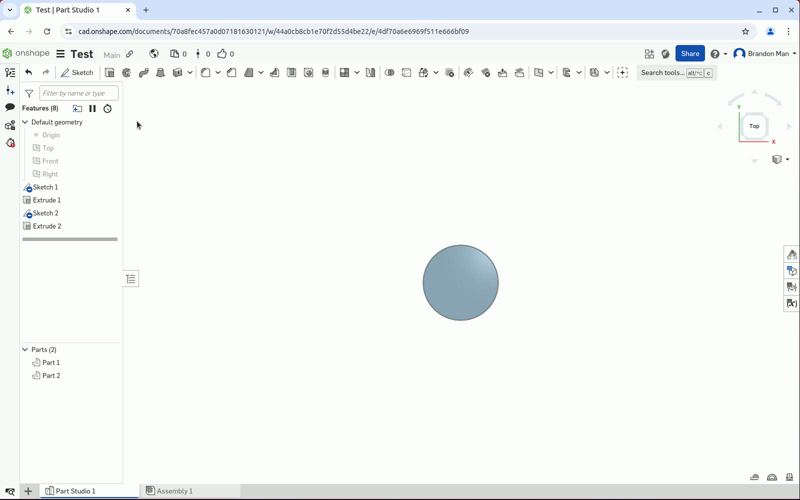
key(up, 3)
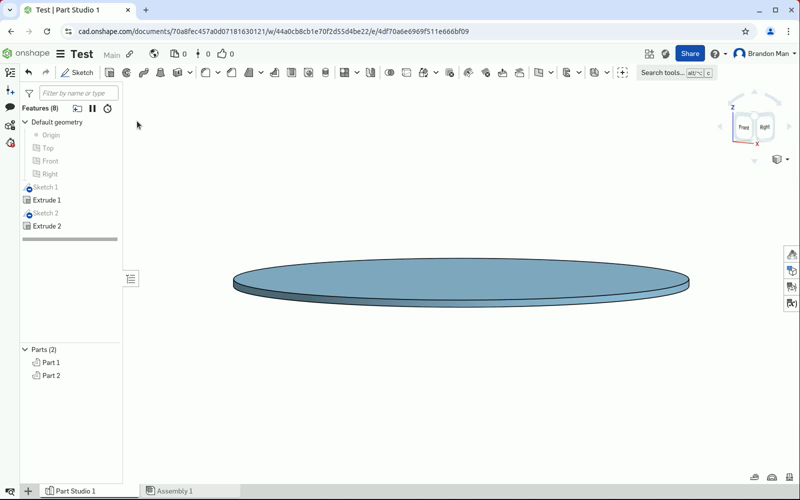
key(left, 3)
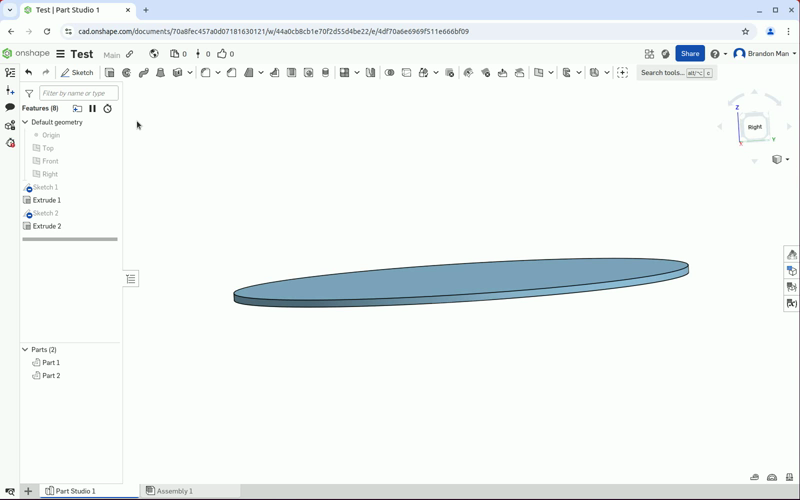
key(right, 3)
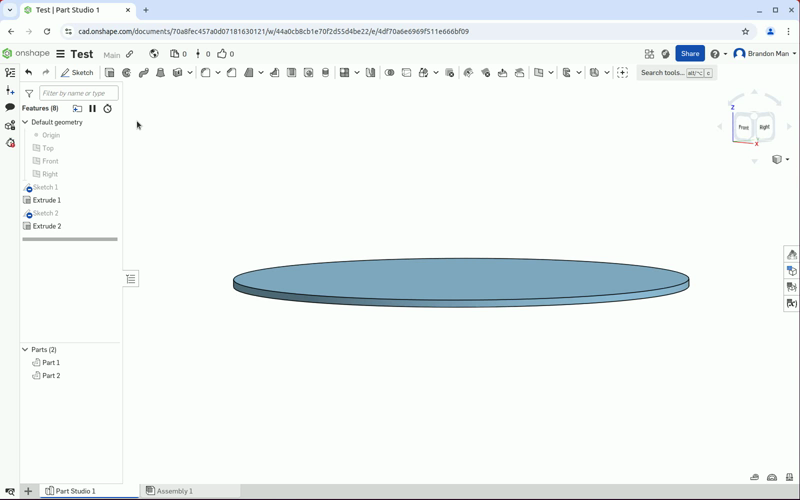
key(down, 3)
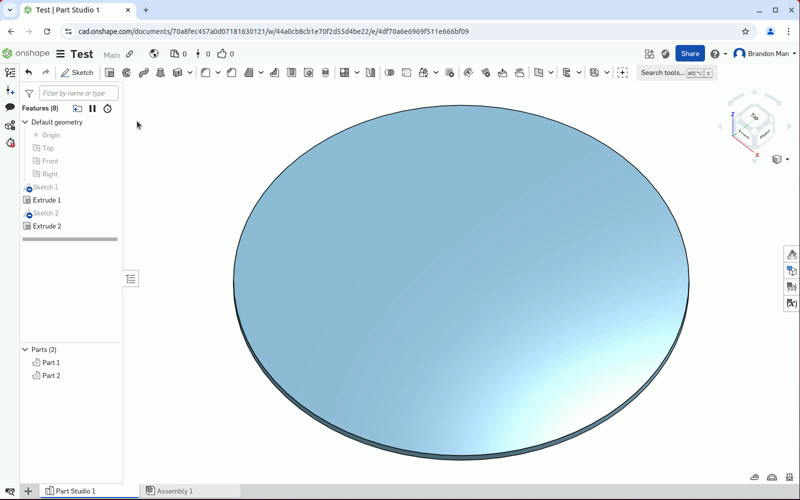
mouse_move(73, 189)
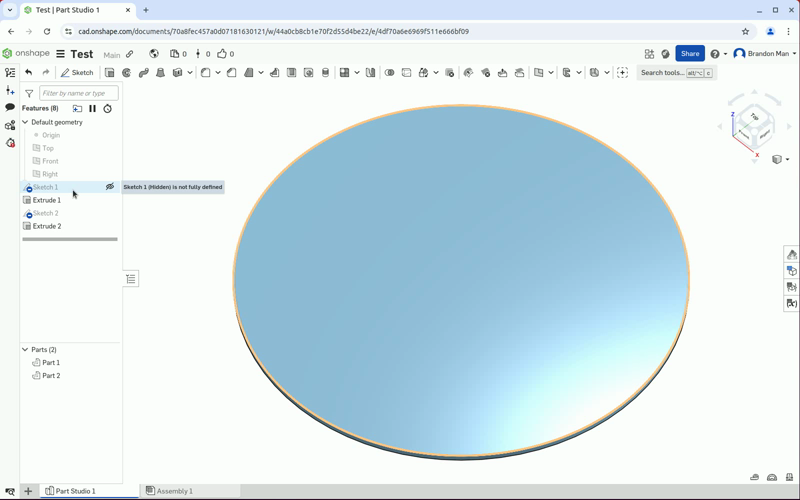
click(73, 189)